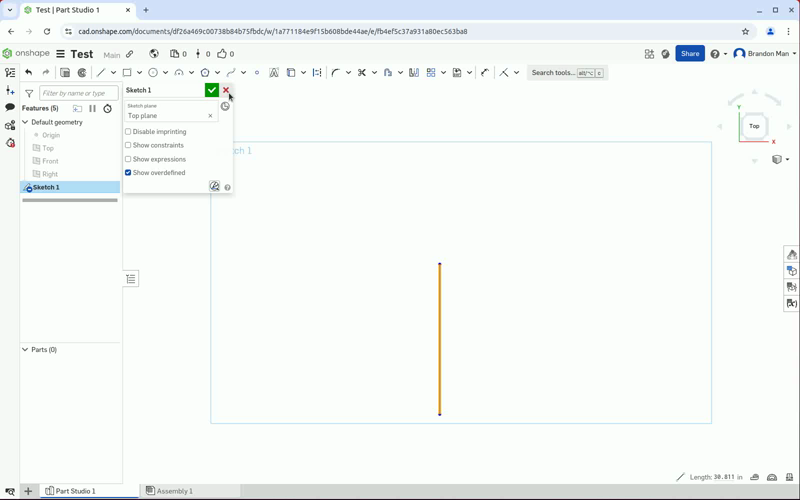
key(shift+h)
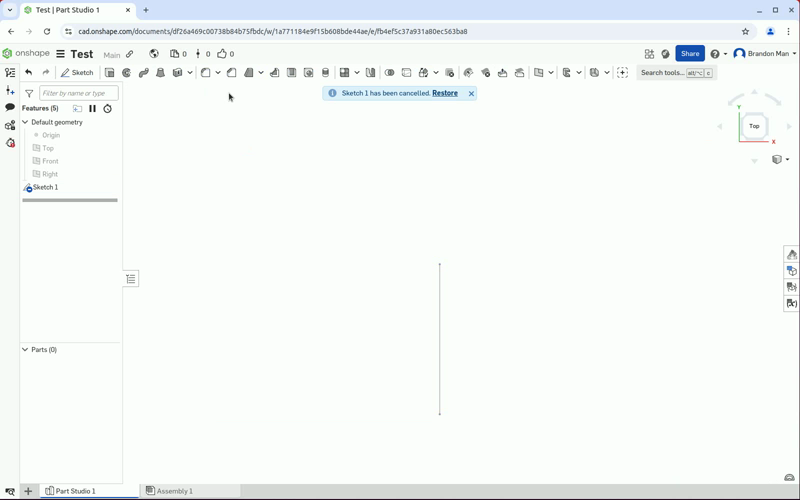
key(shift+s)
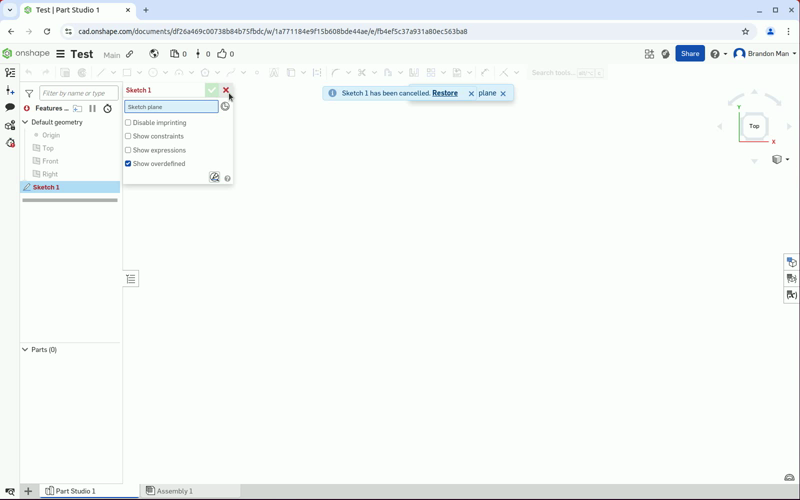
mouse_move(73, 150)
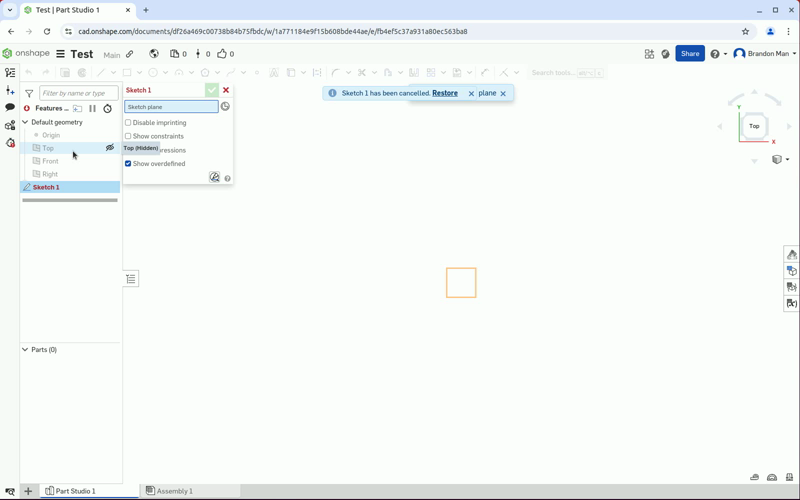
click(73, 150)
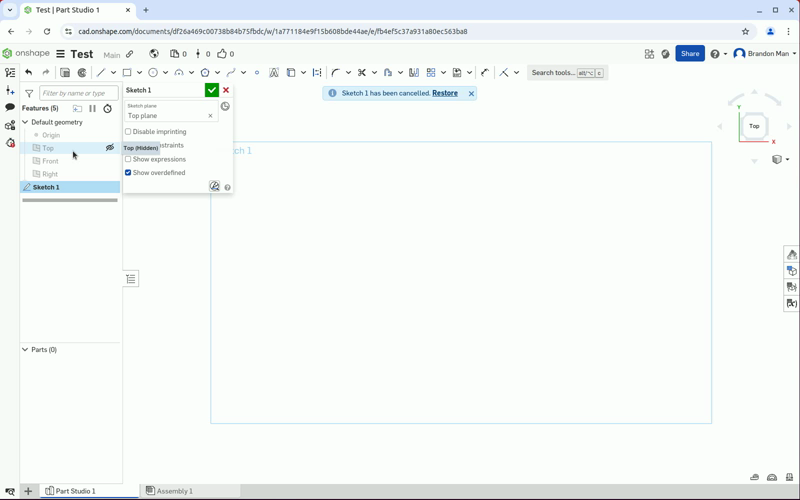
mouse_move(73, 352)
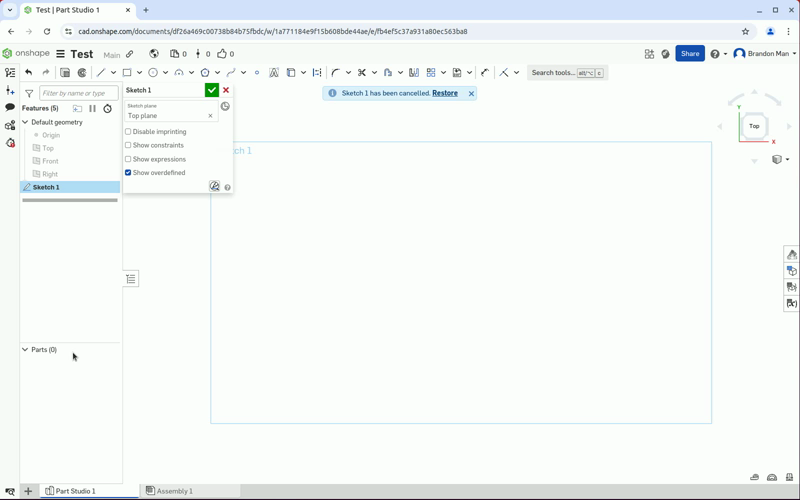
key(y)
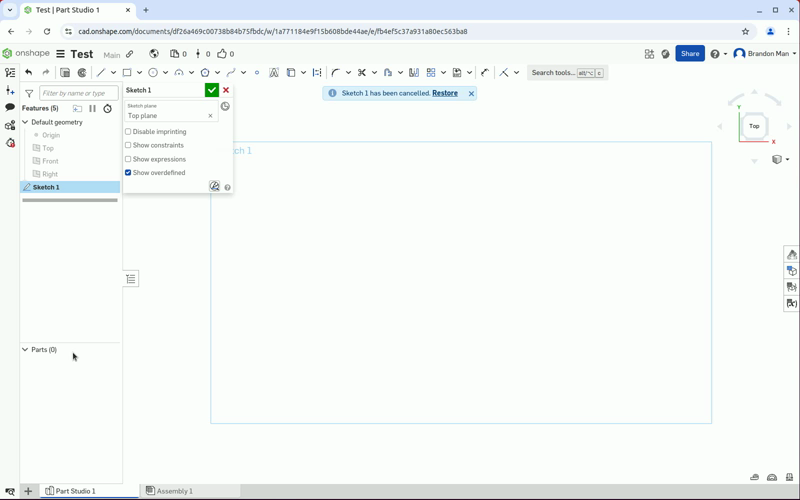
key(c)
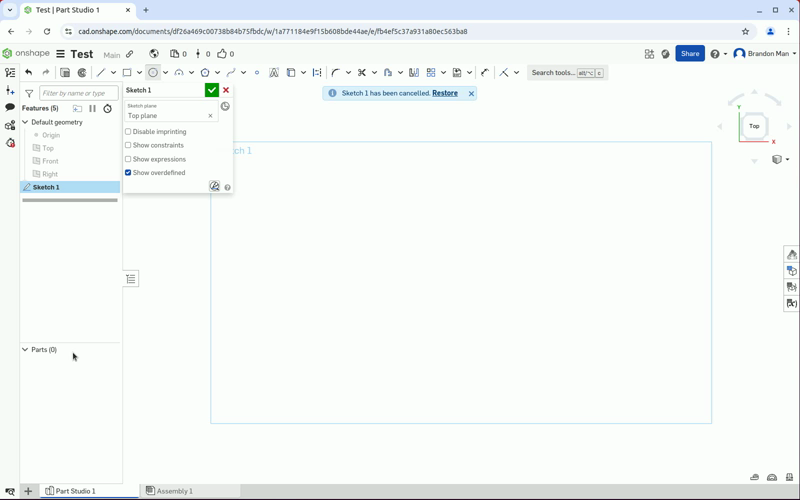
key_down(shift)
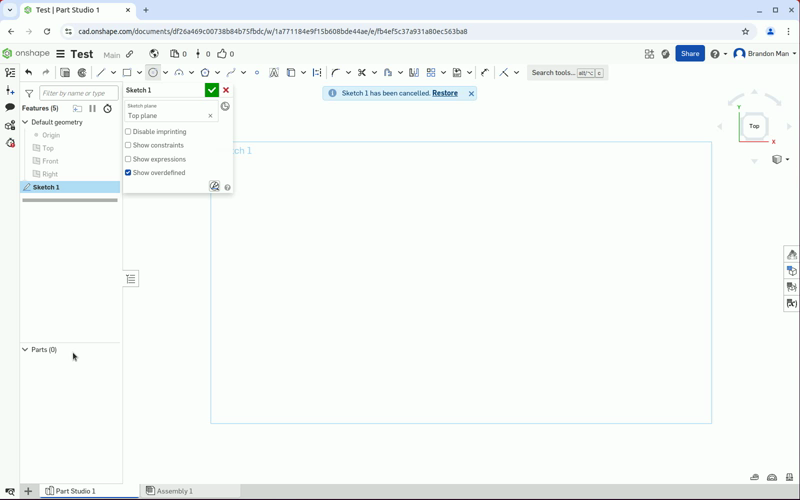
mouse_move(460, 282)
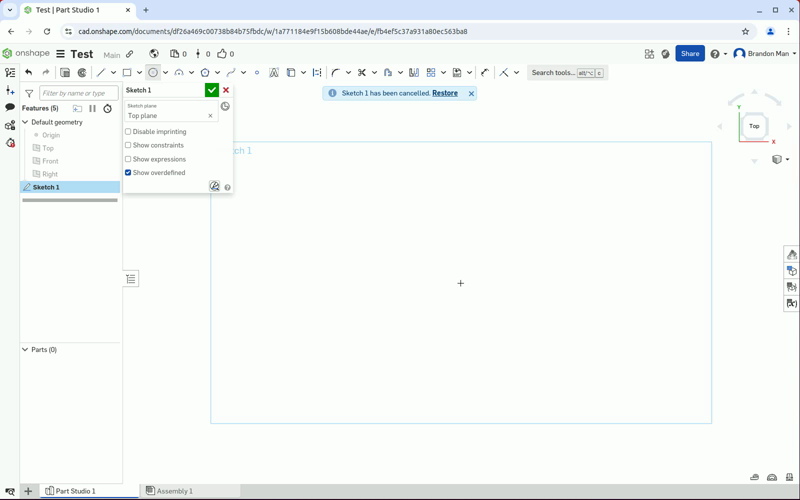
click(460, 282)
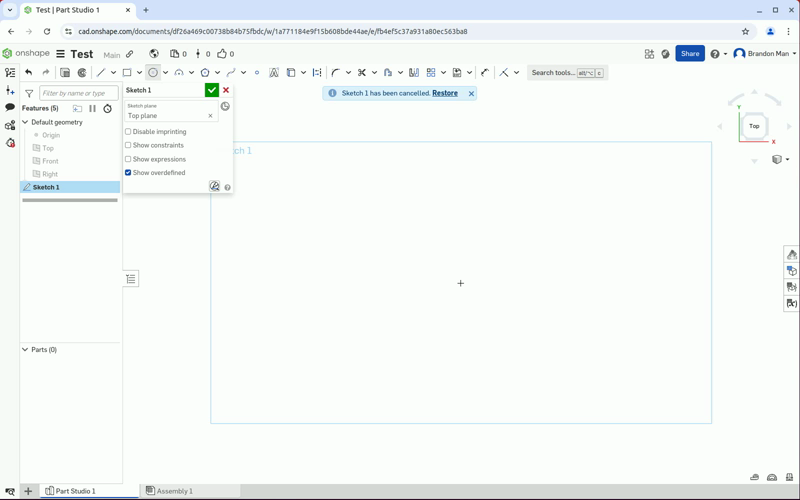
key_up(shift)
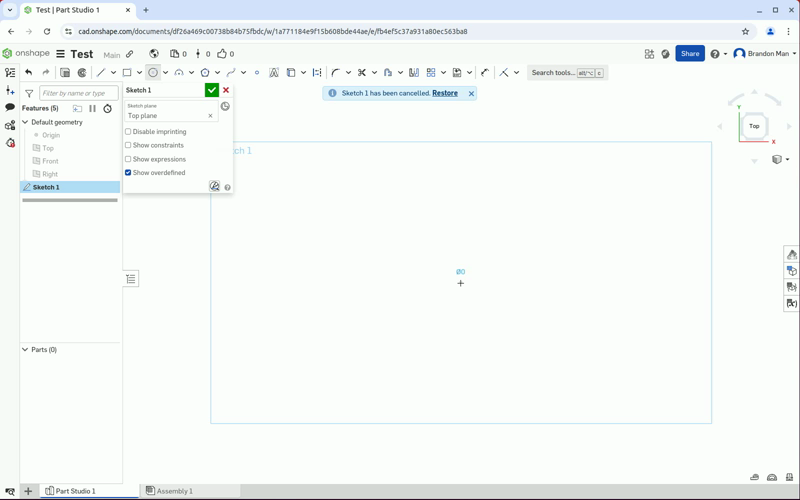
mouse_move(533, 282)
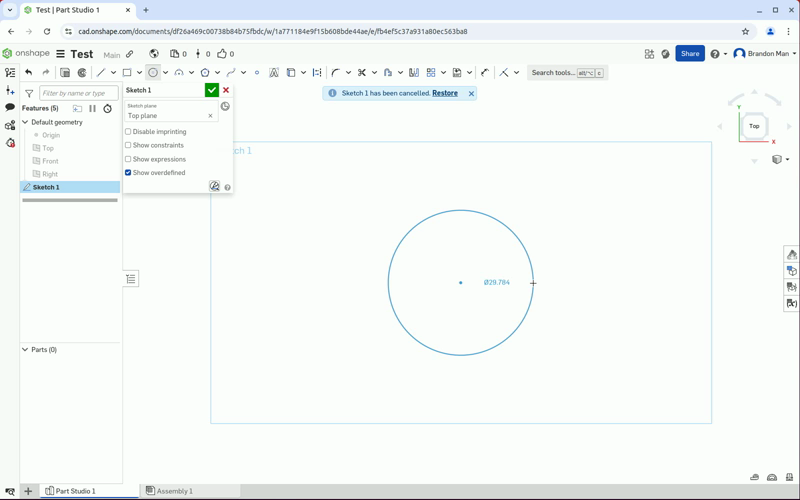
click(533, 282)
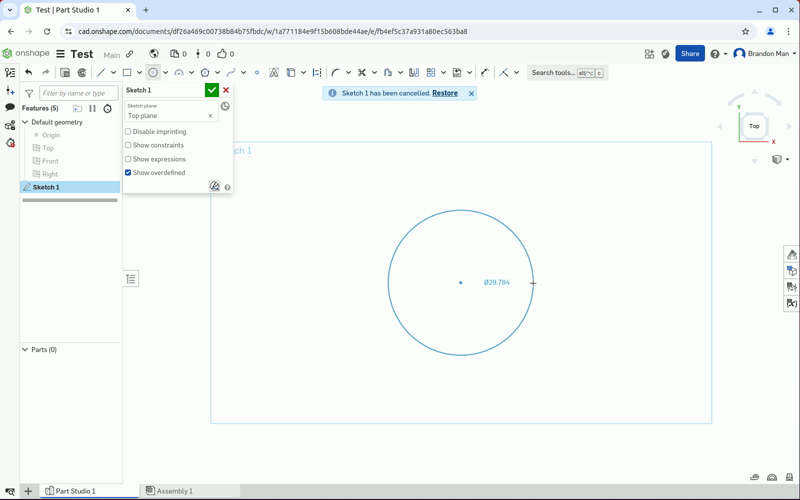
key(esc)
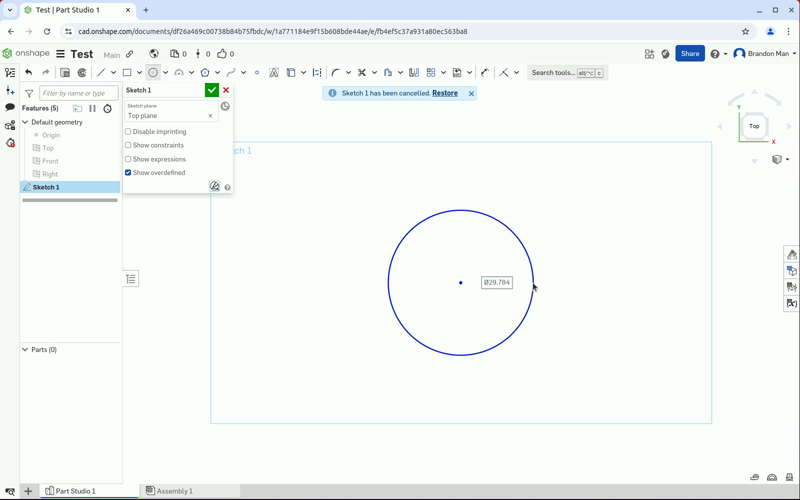
mouse_move(506, 269)
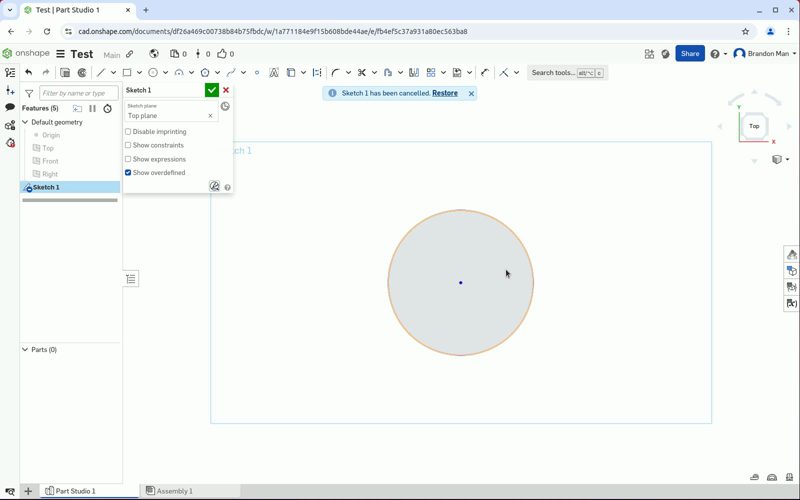
click(506, 269)
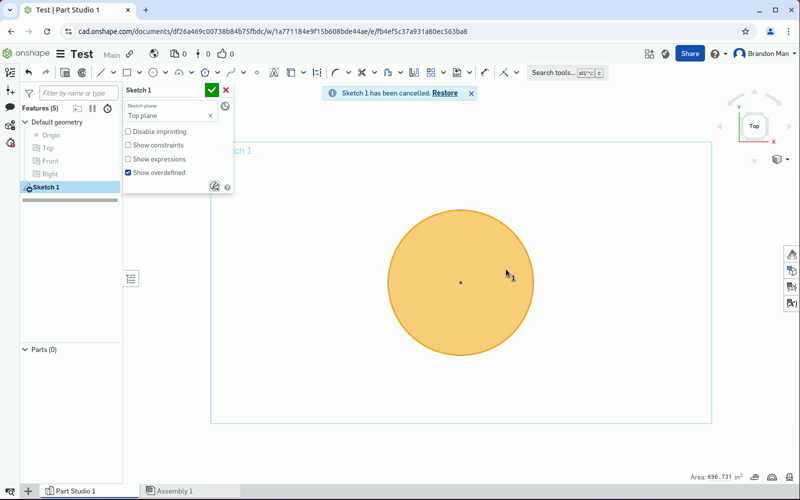
mouse_move(73, 352)
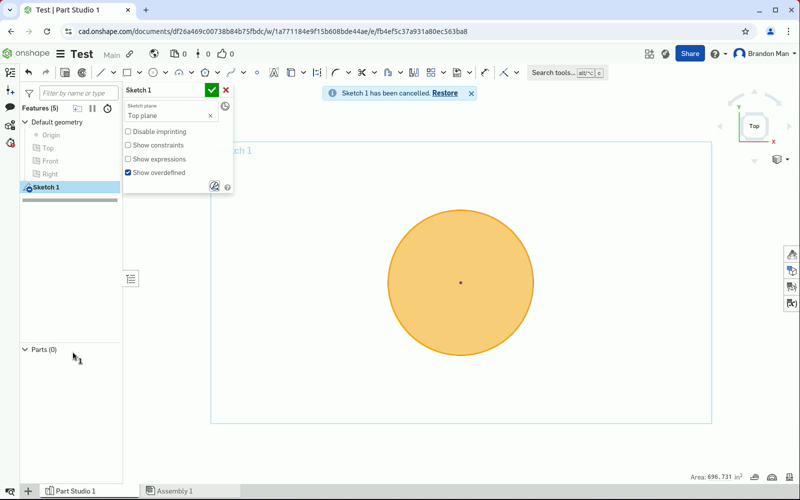
key(shift+y)
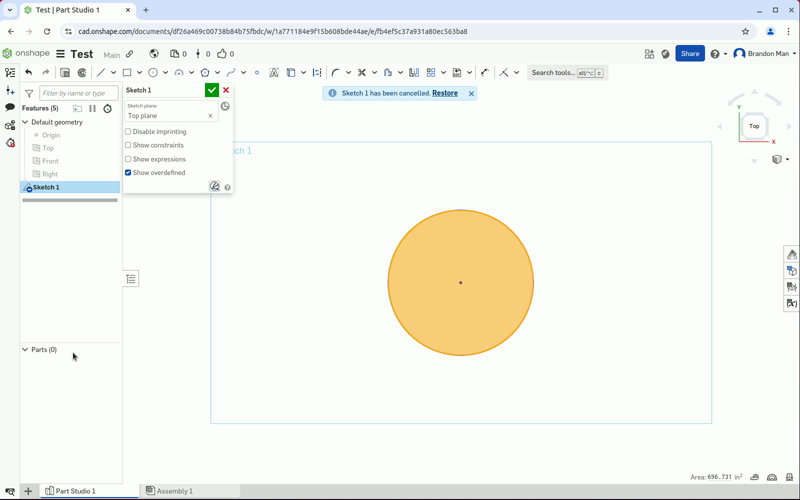
key(shift+e)
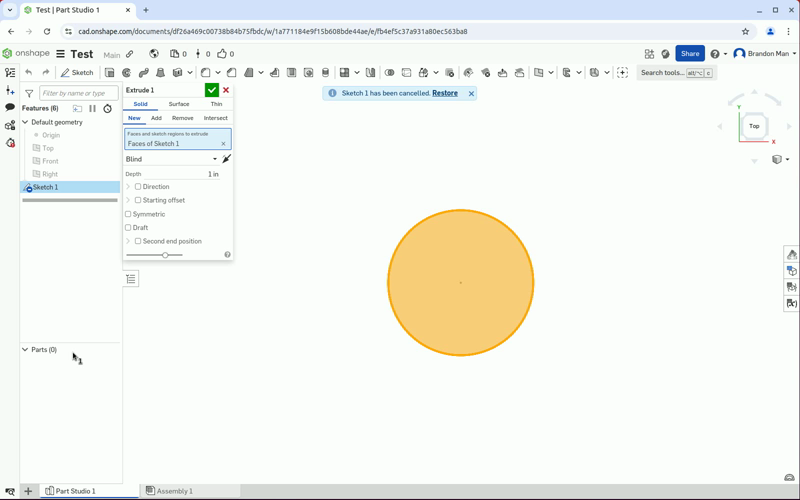
mouse_move(143, 106)
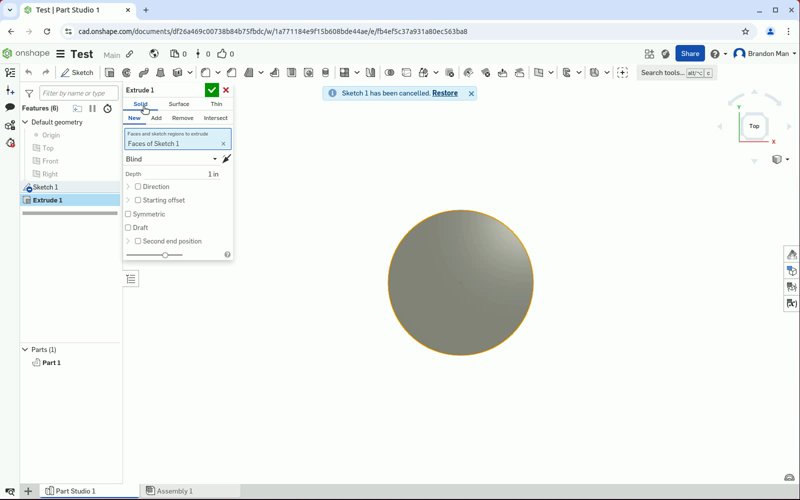
click(143, 106)
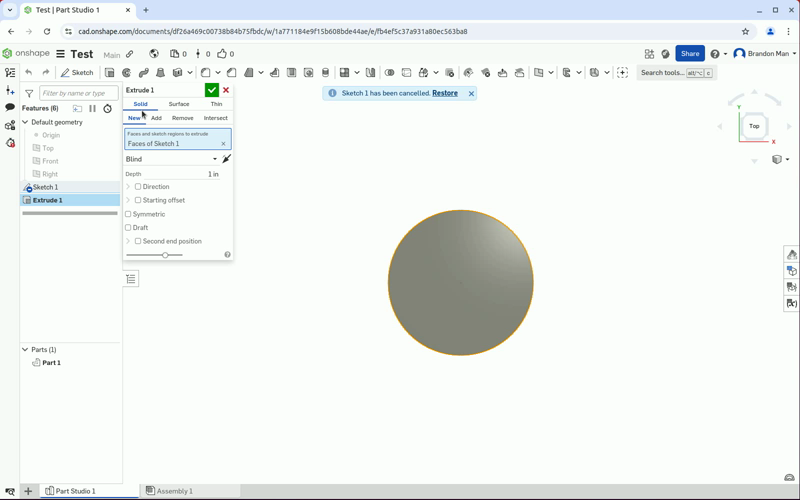
mouse_move(137, 120)
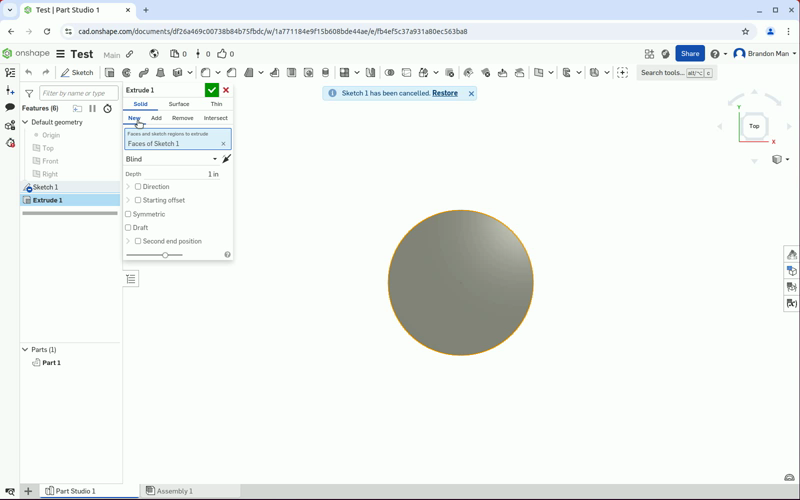
click(137, 120)
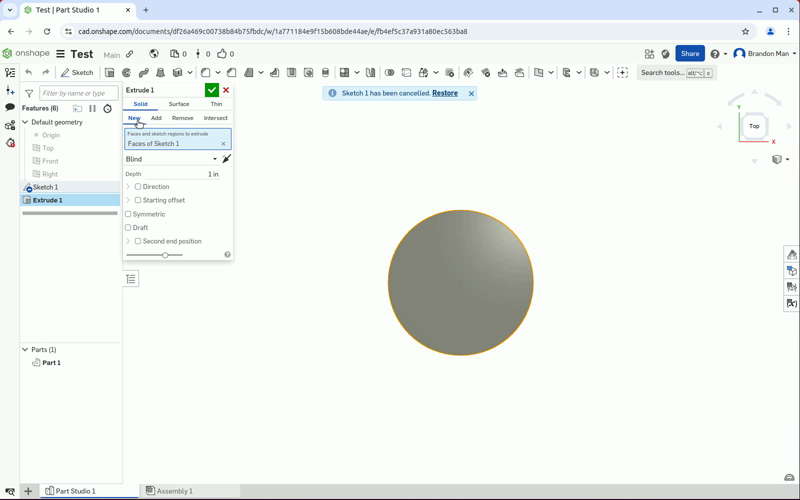
key(tab, 4)
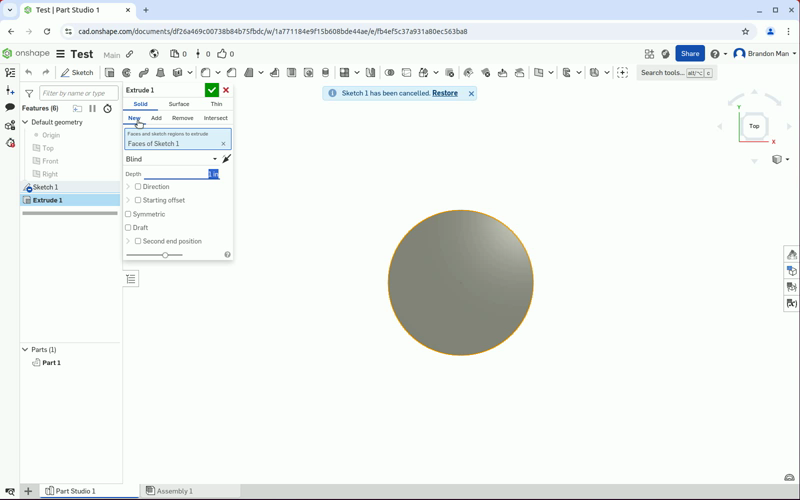
text(8.184)
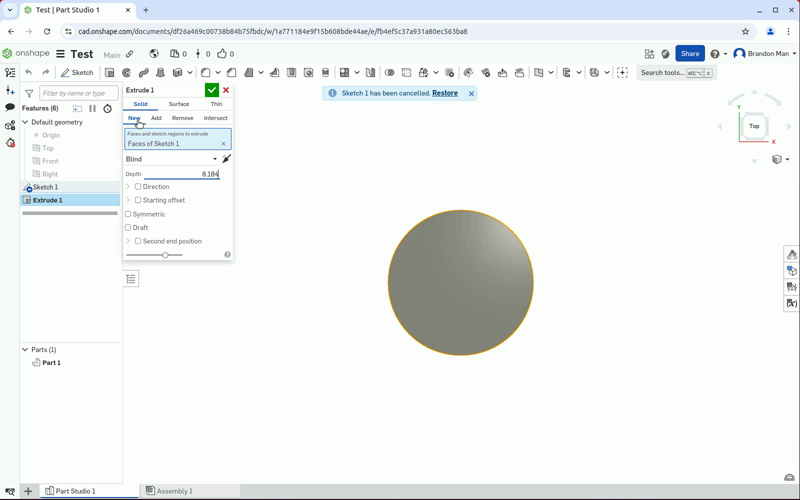
key(enter)
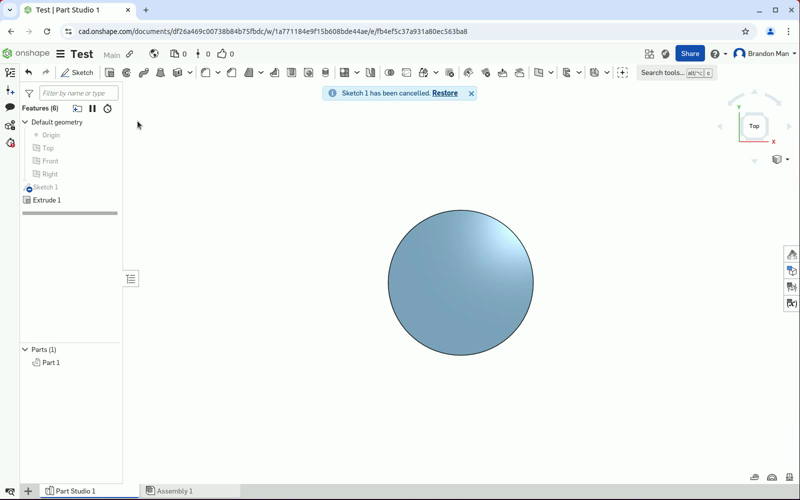
key(shift+h)
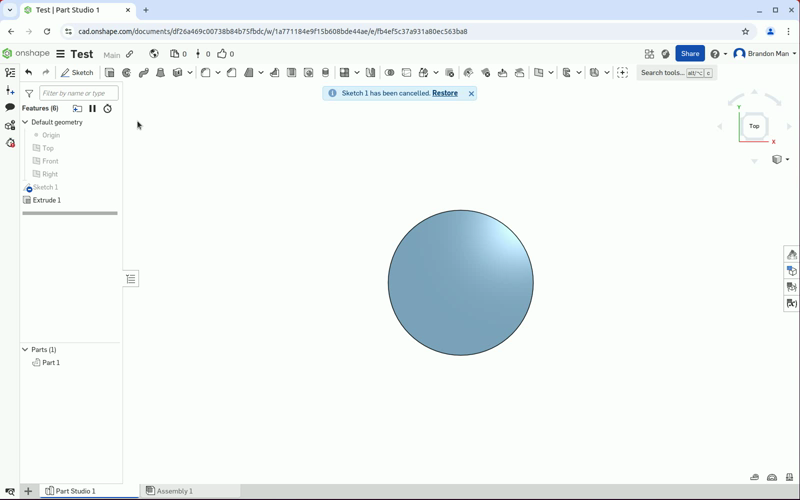
key(shift+h)
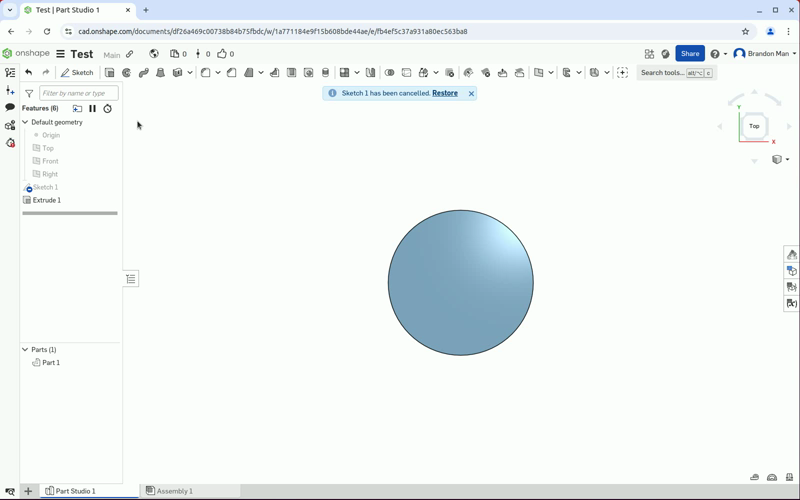
mouse_move(73, 189)
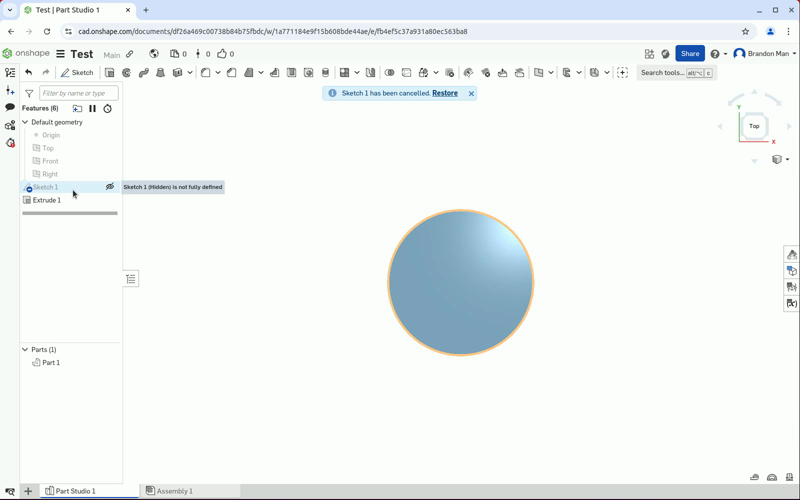
click(73, 189)
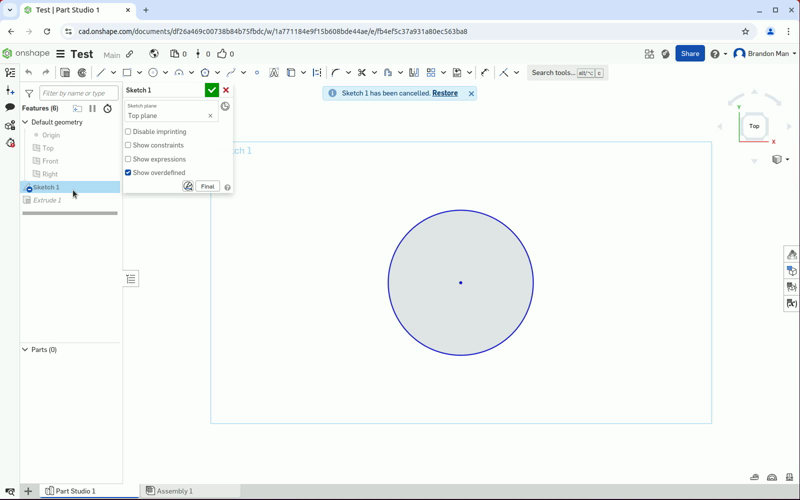
mouse_move(229, 92)
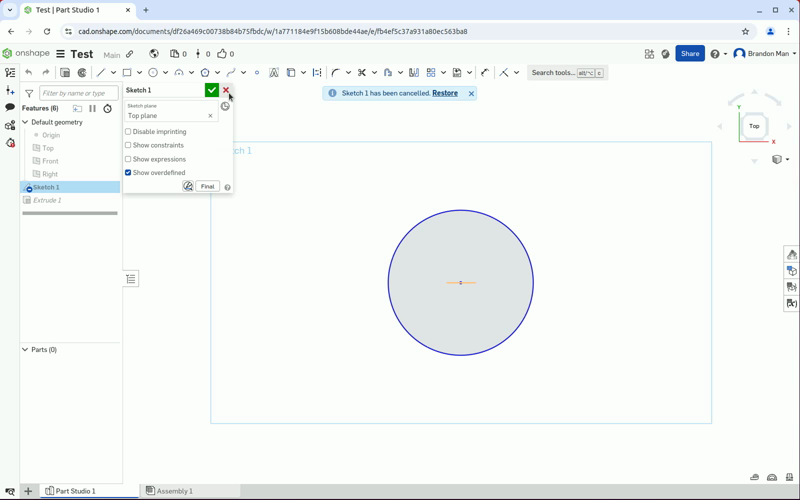
click(229, 92)
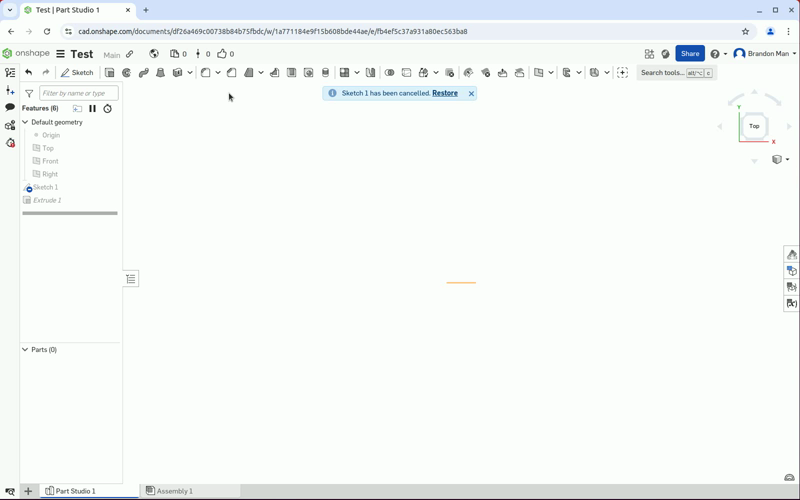
mouse_move(541, 75)
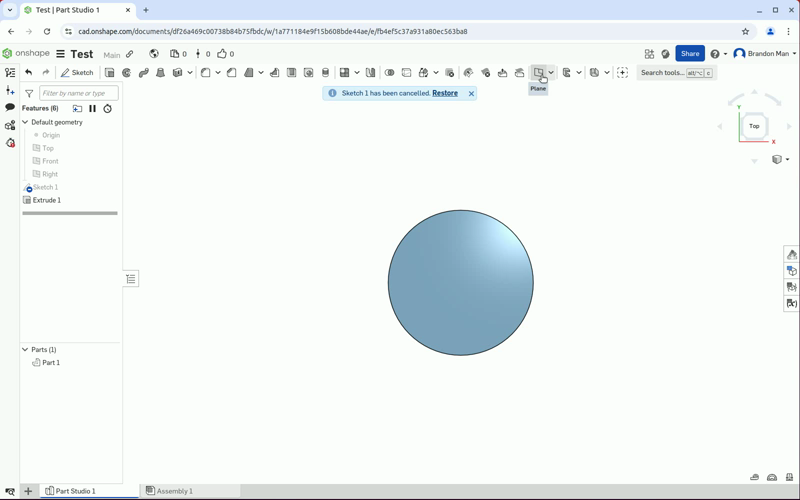
click(541, 75)
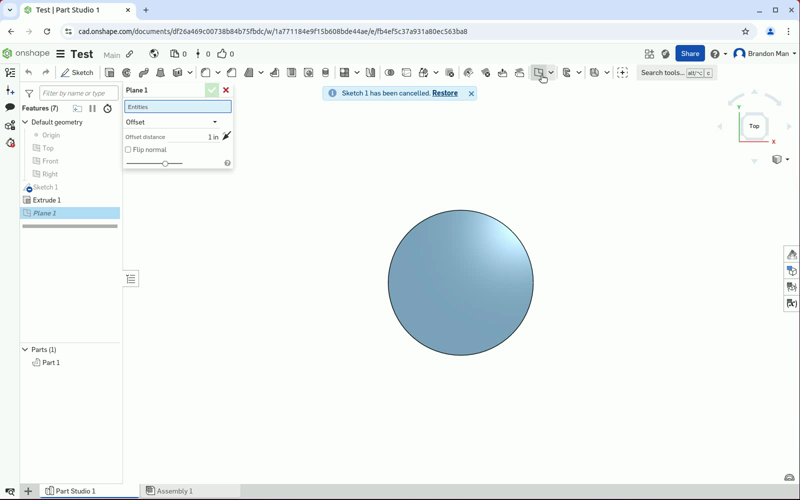
mouse_move(73, 150)
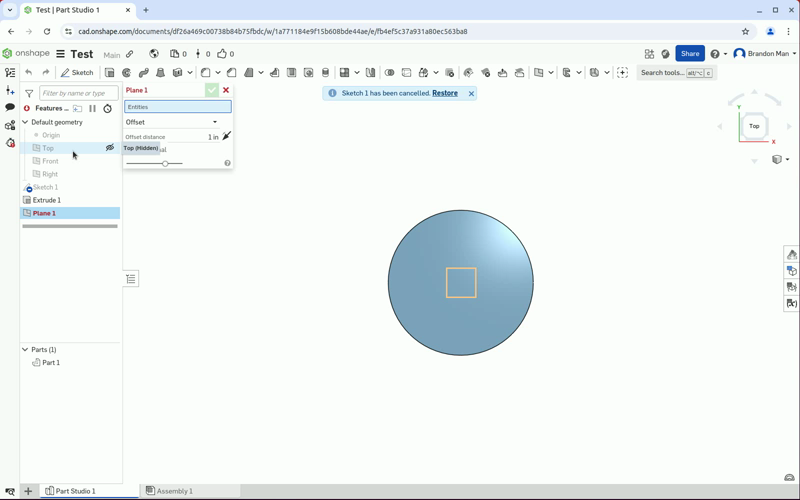
click(73, 150)
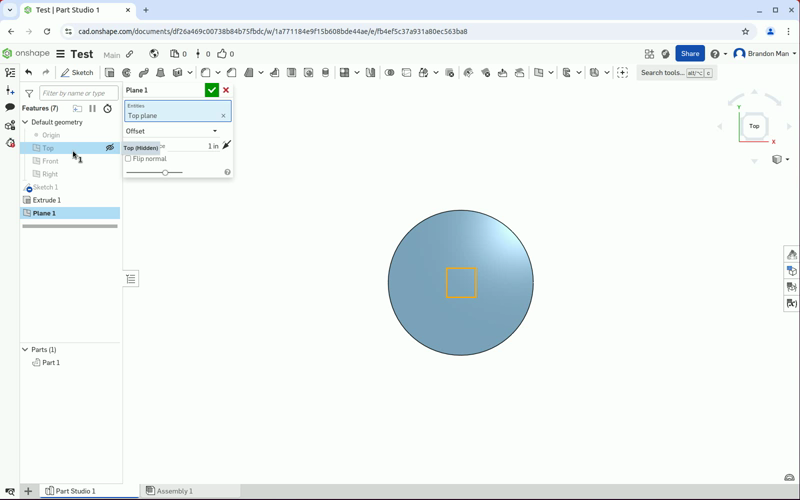
key(tab, 2)
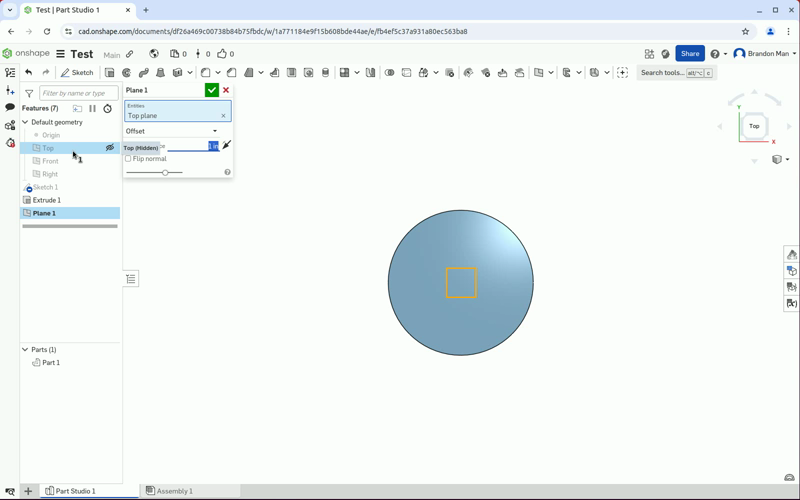
text(8.196)
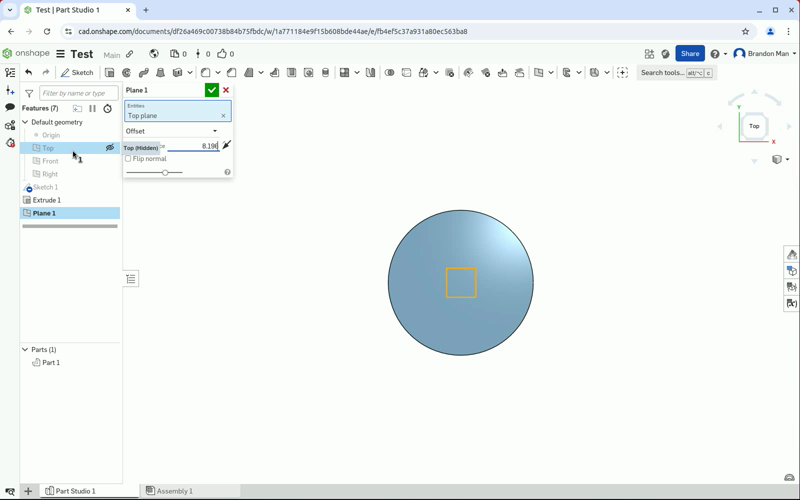
key(enter, 2)
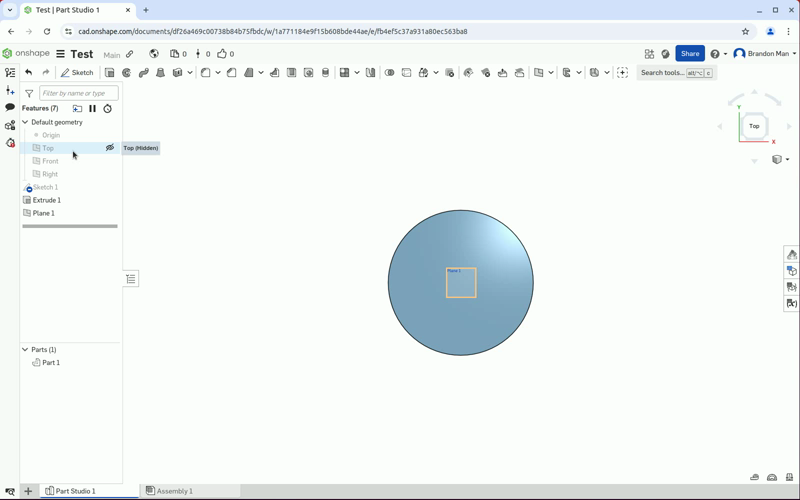
key(shift+s)
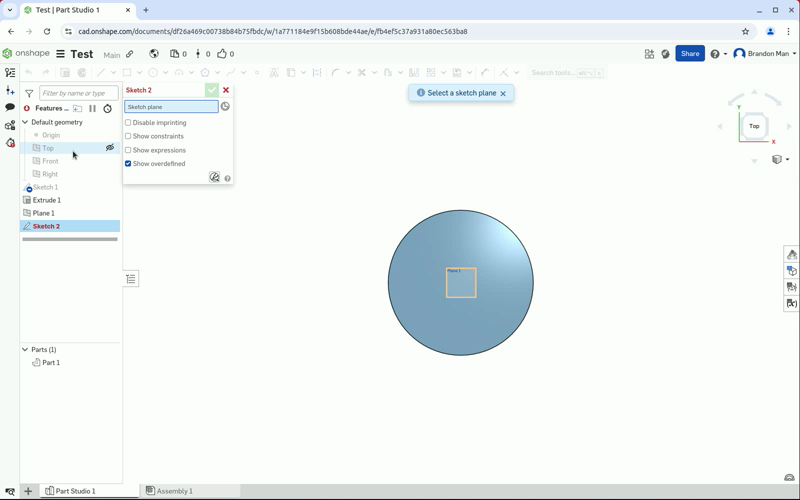
mouse_move(73, 215)
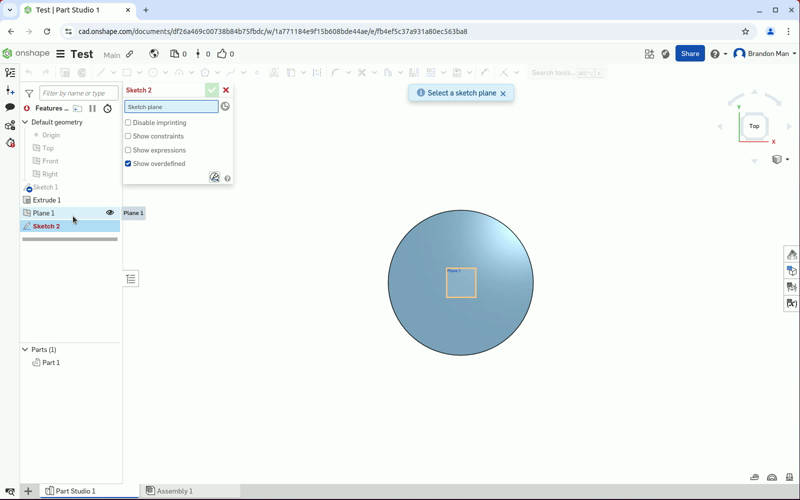
click(73, 215)
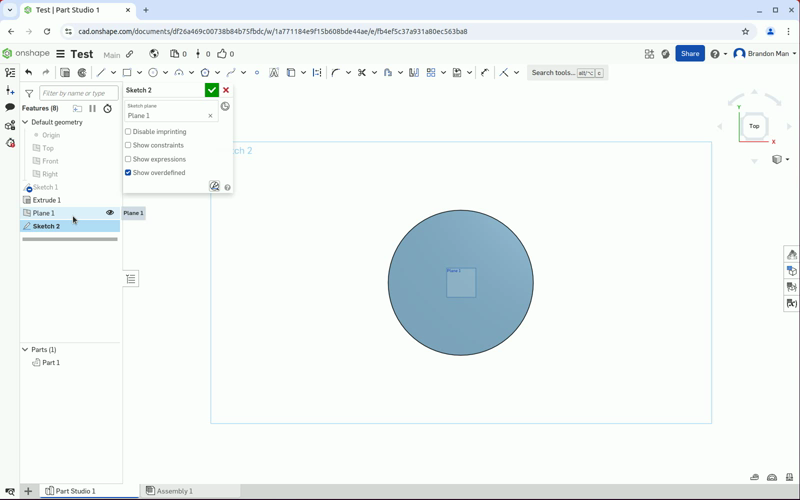
mouse_move(73, 352)
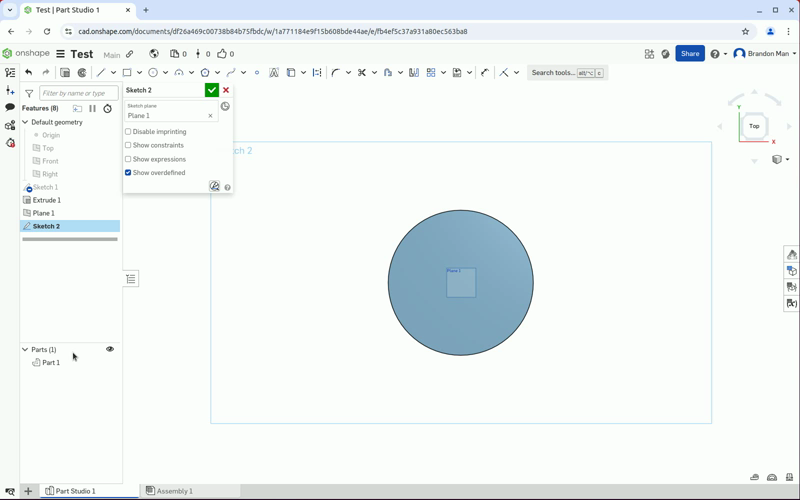
key(y)
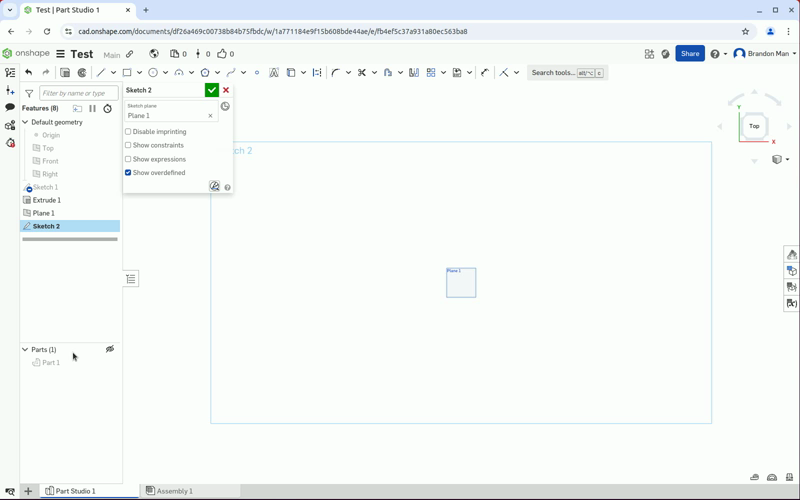
key(c)
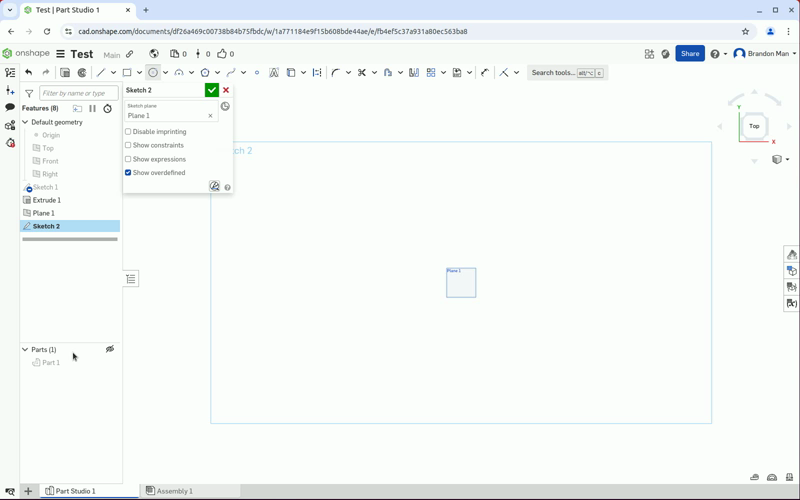
key_down(shift)
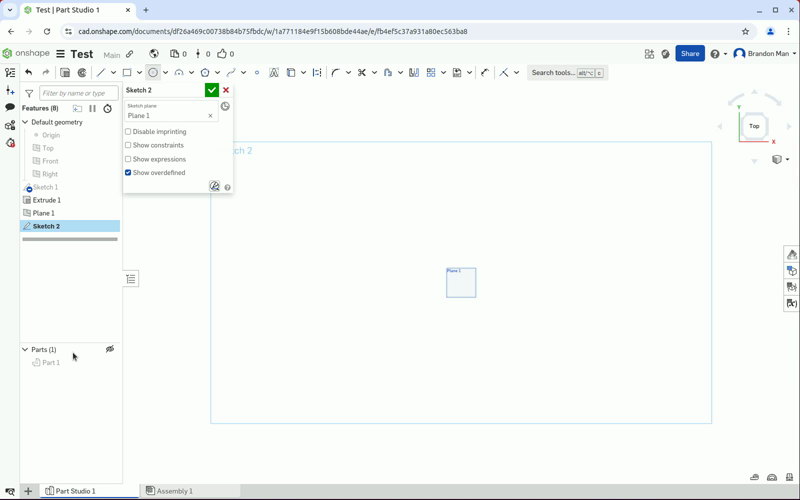
mouse_move(460, 282)
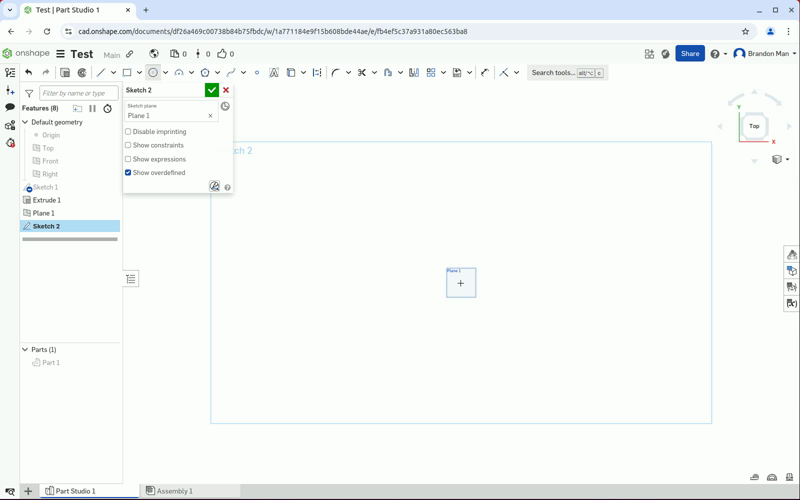
click(460, 282)
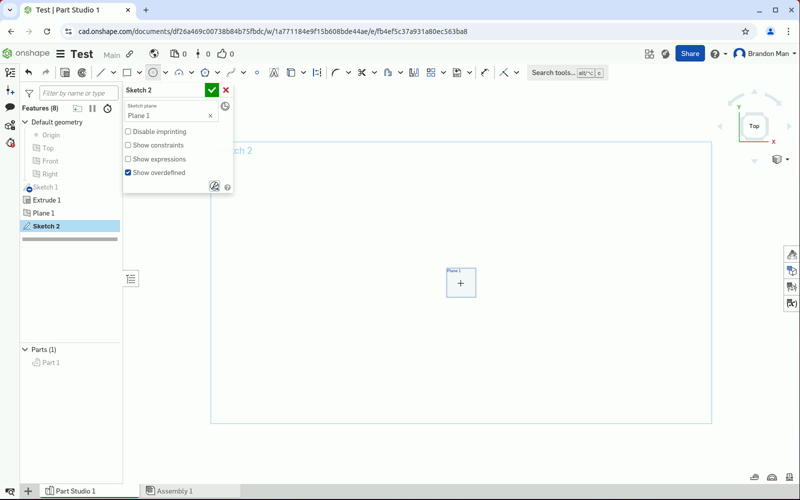
key_up(shift)
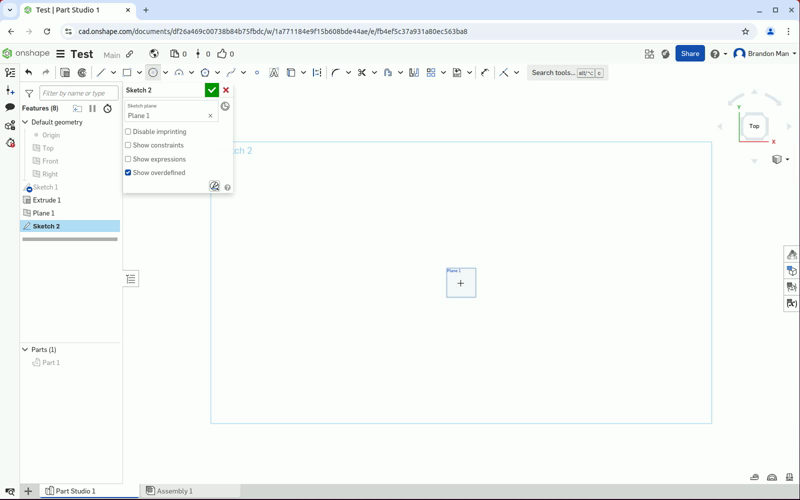
mouse_move(511, 282)
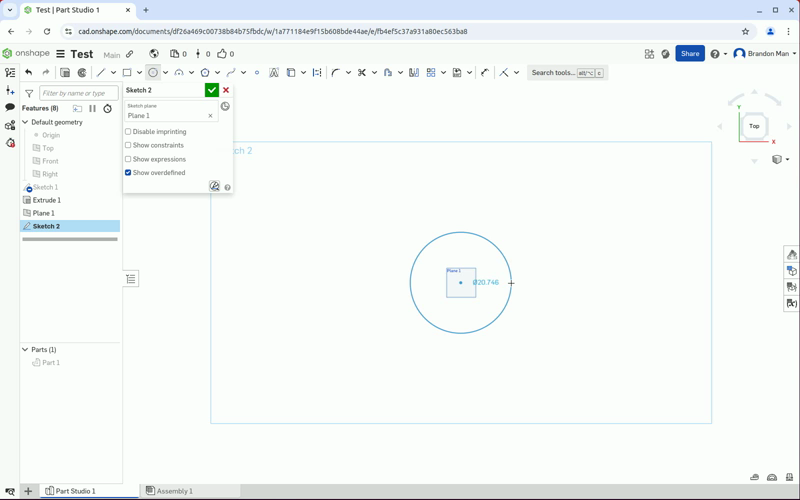
click(511, 282)
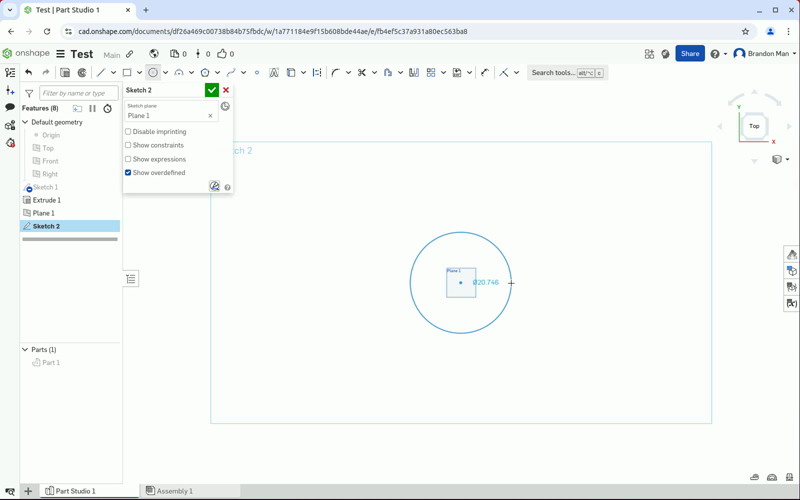
key(esc)
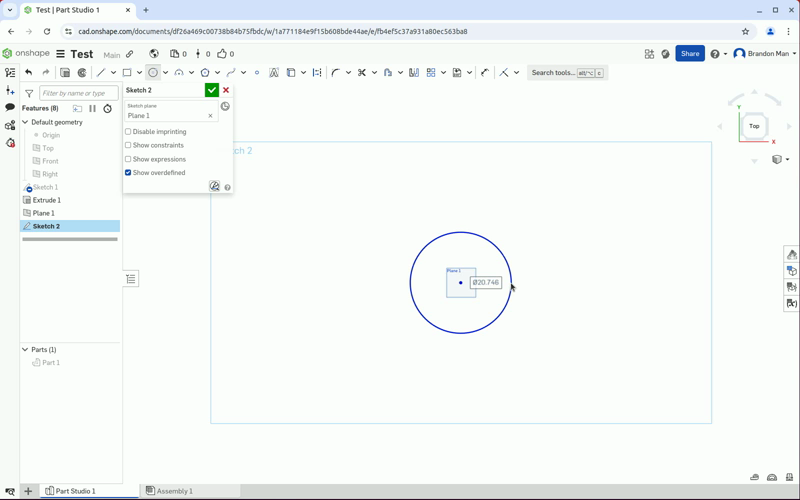
mouse_move(429, 278)
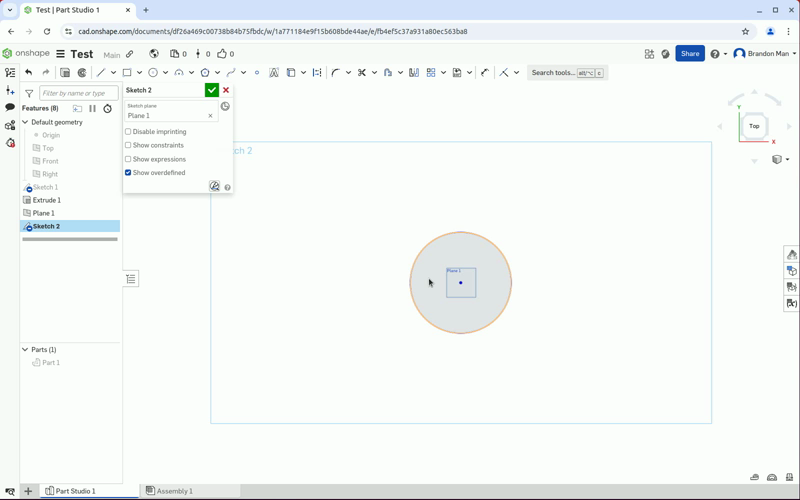
click(429, 278)
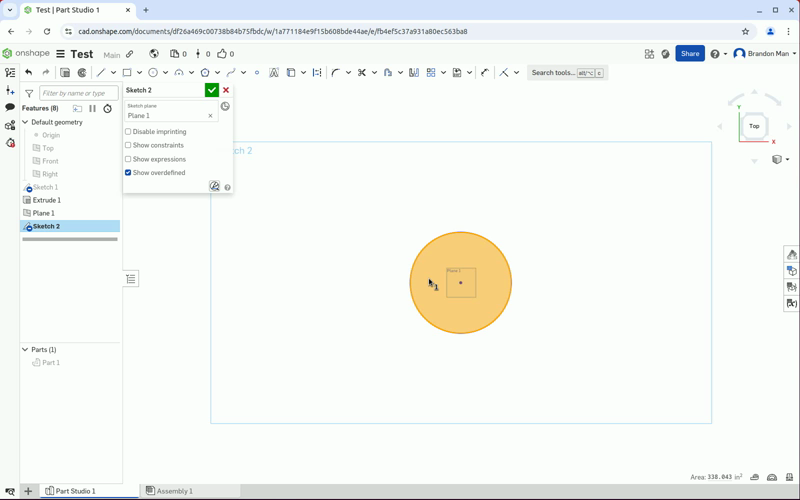
mouse_move(73, 352)
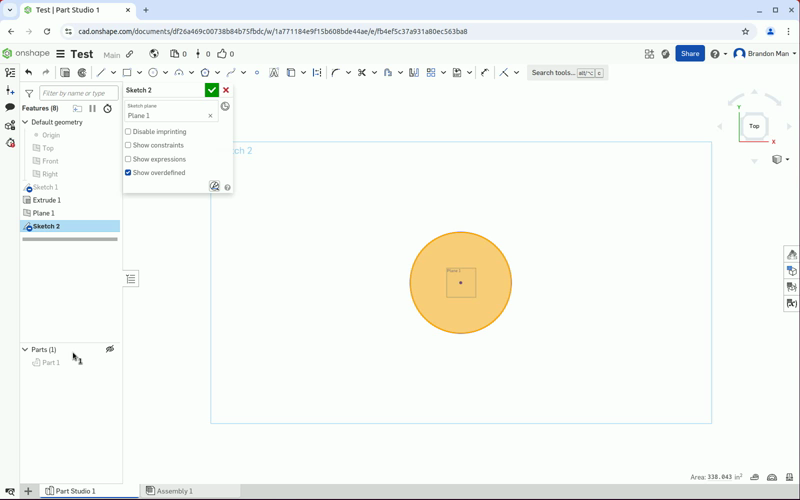
key(shift+y)
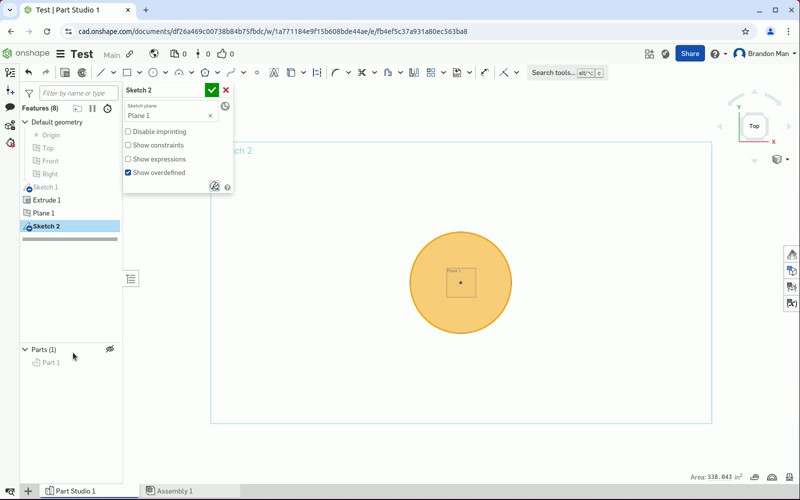
key(shift+e)
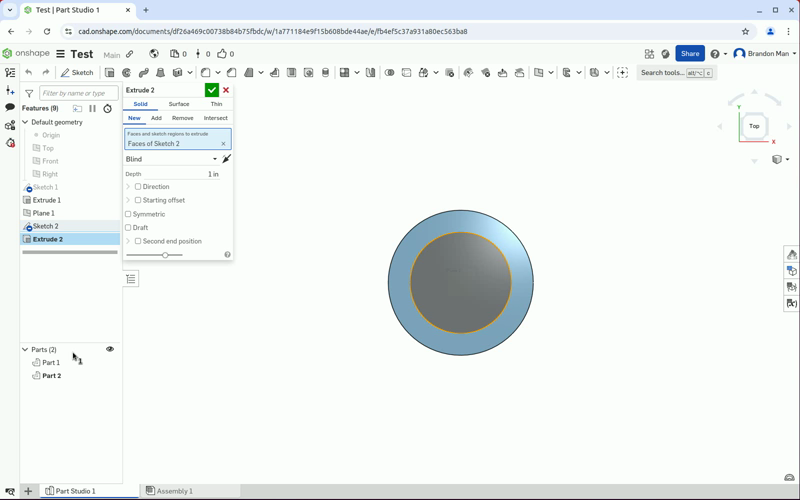
mouse_move(143, 106)
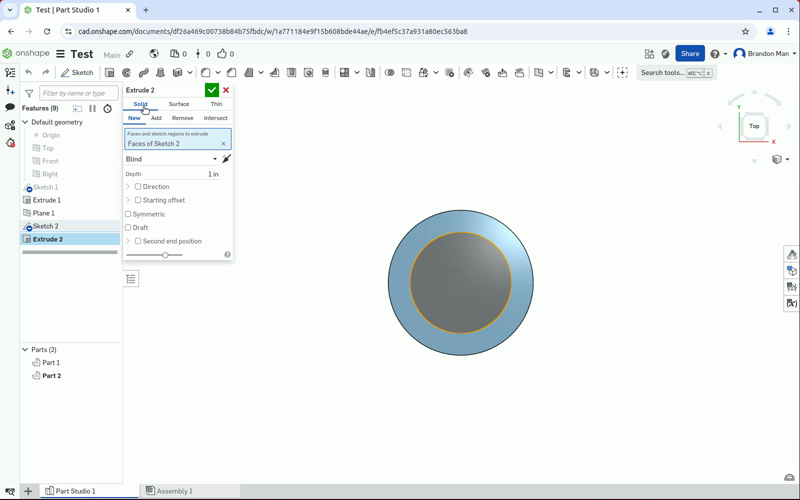
click(143, 106)
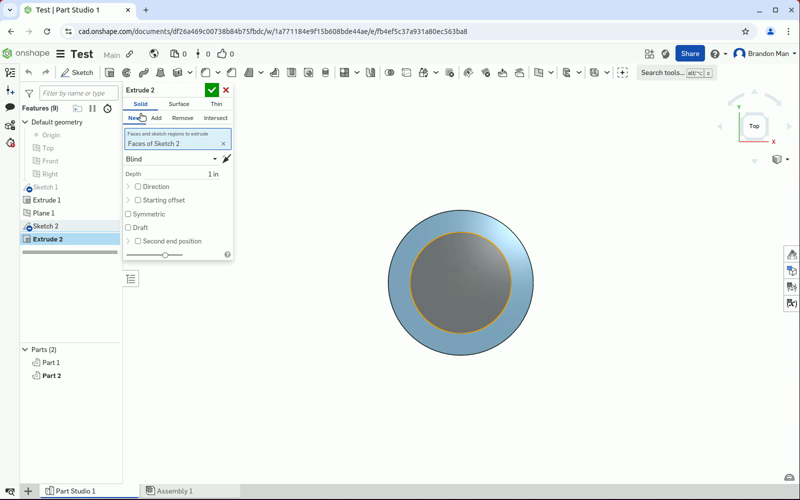
mouse_move(137, 120)
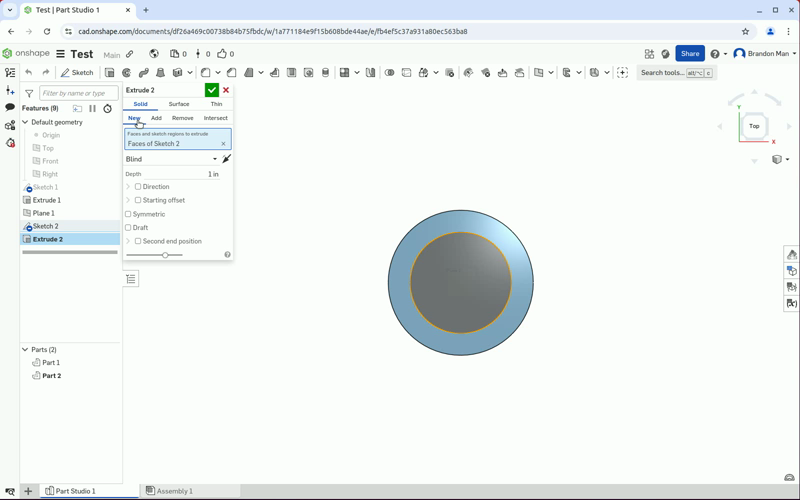
click(137, 120)
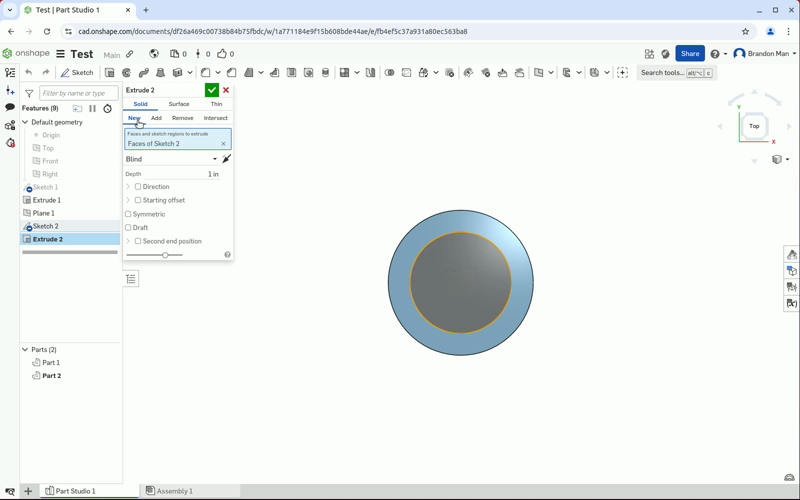
key(tab, 4)
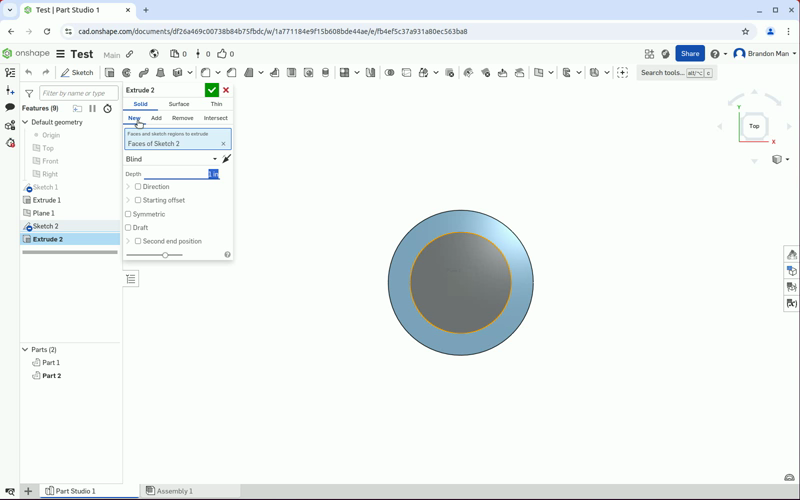
text(11.554)
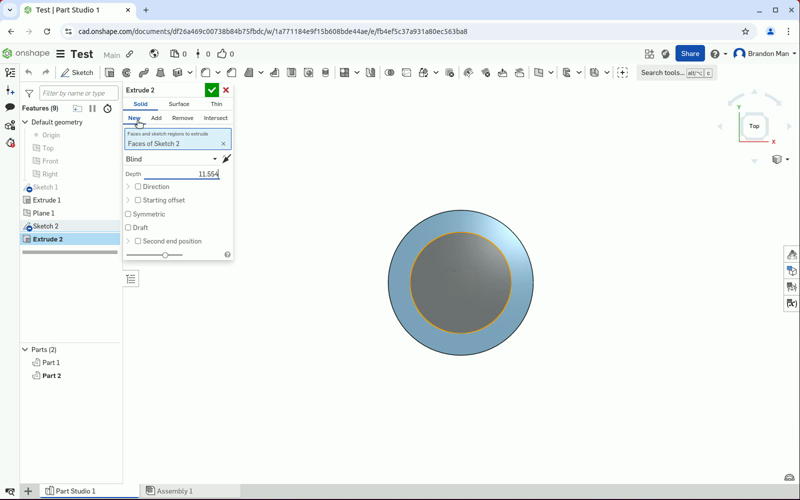
key(enter)
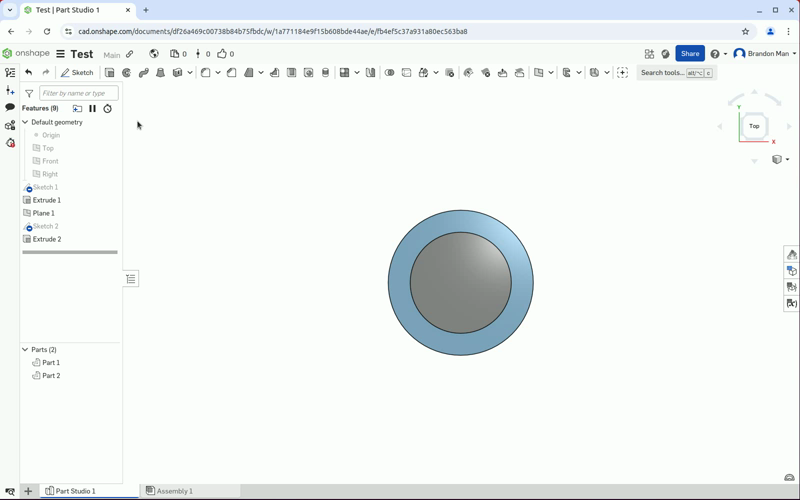
key(shift+h)
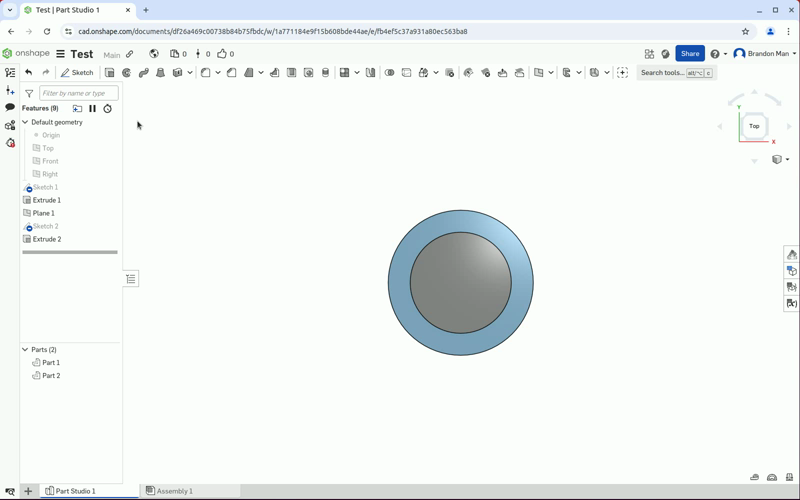
key(shift+h)
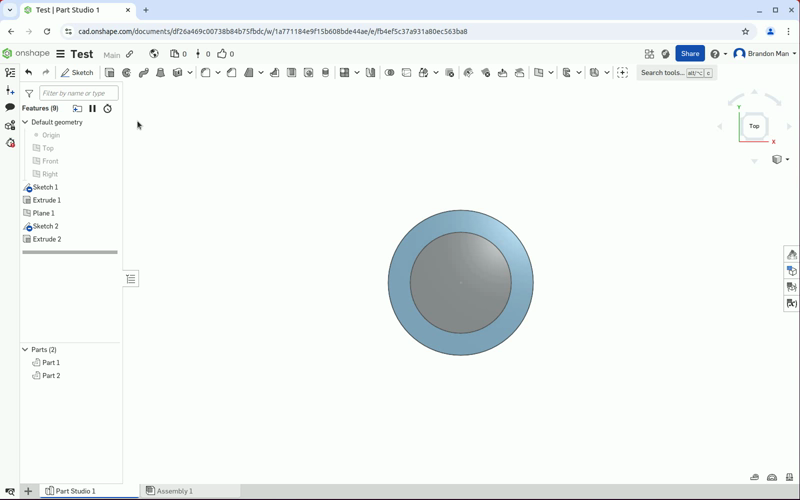
key(shift+7)
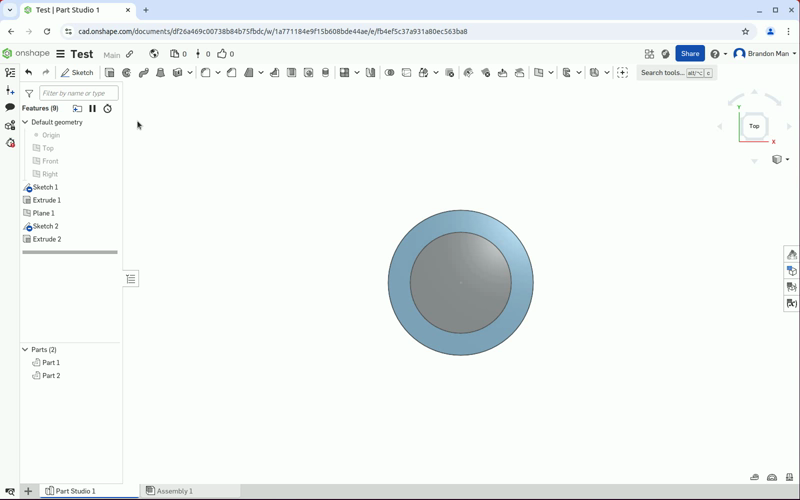
key(up, 3)
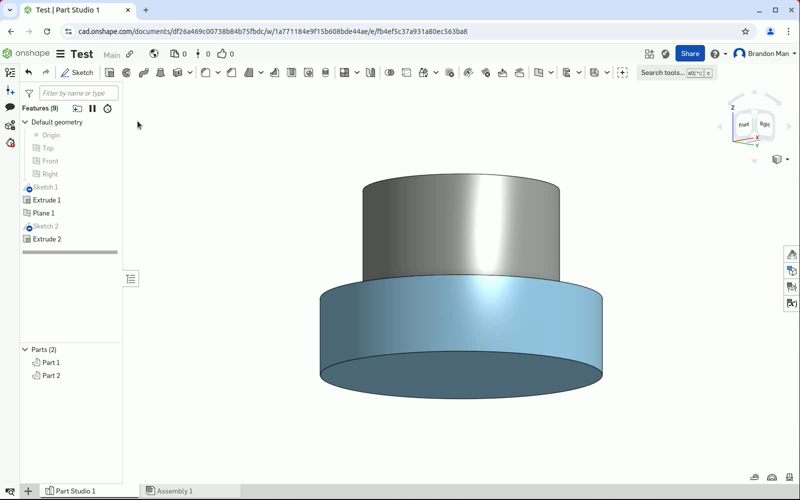
key(left, 3)
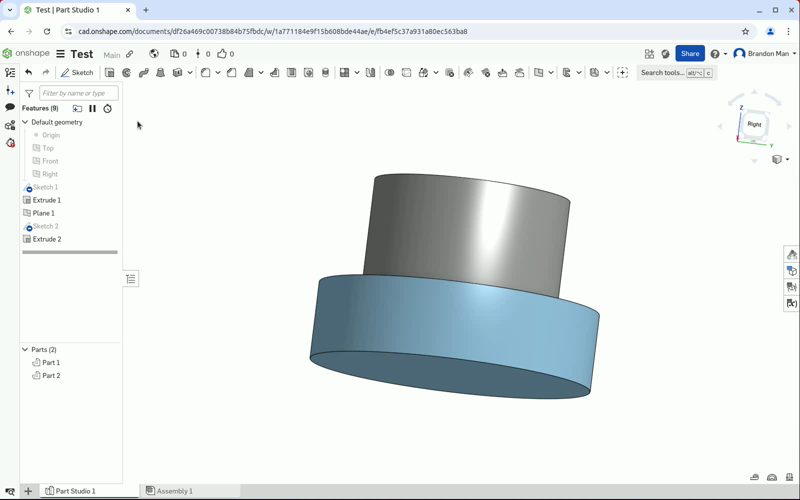
key(right, 3)
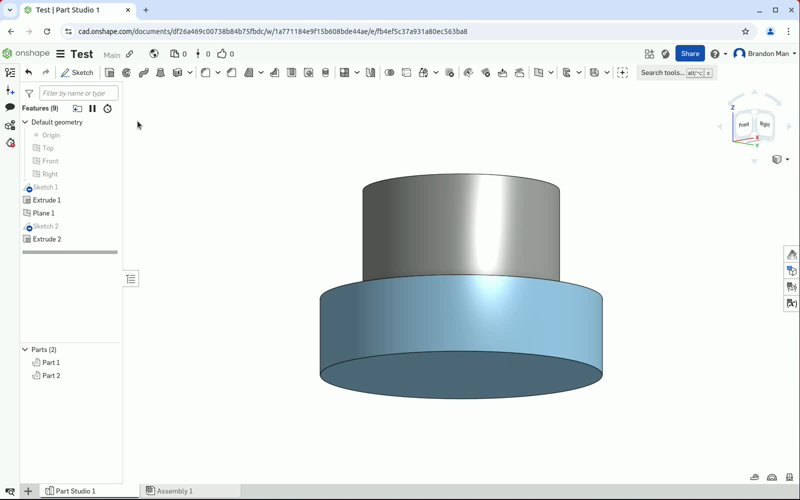
key(down, 3)
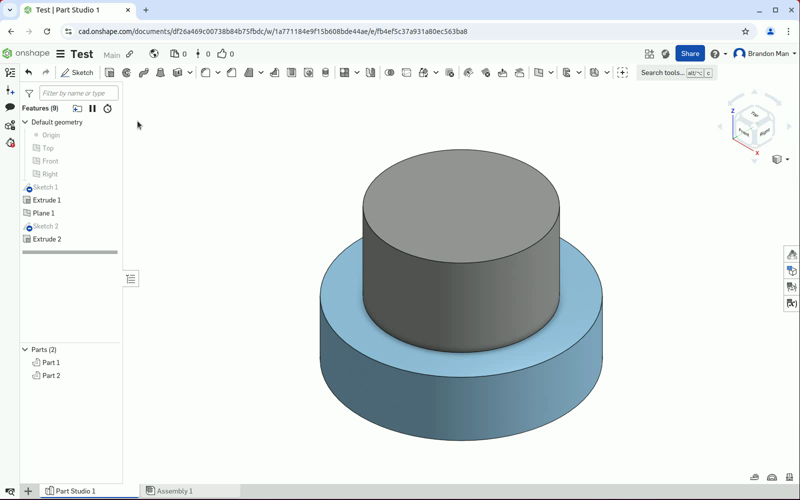
mouse_move(73, 189)
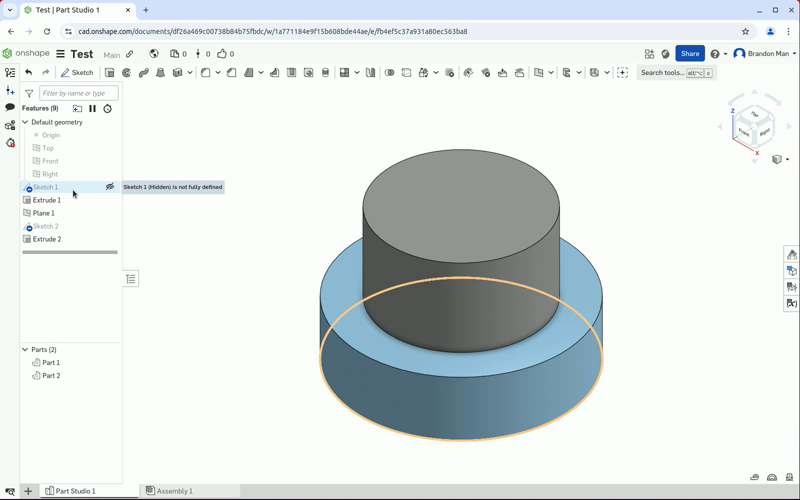
click(73, 189)